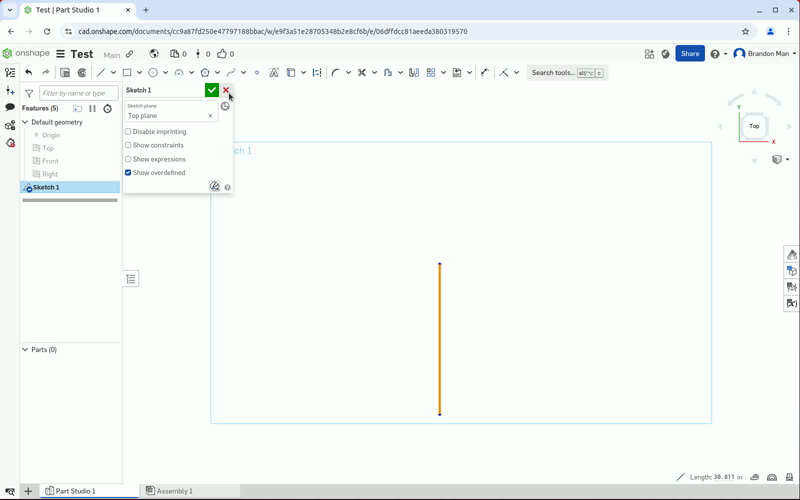
key(shift+h)
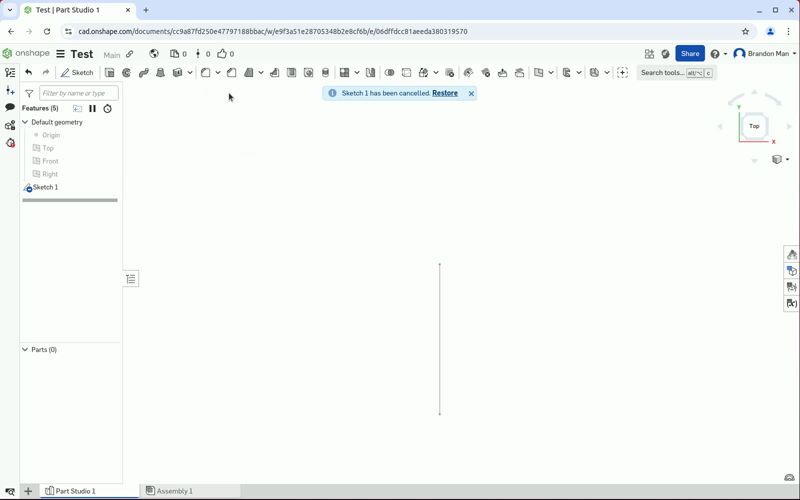
key(shift+s)
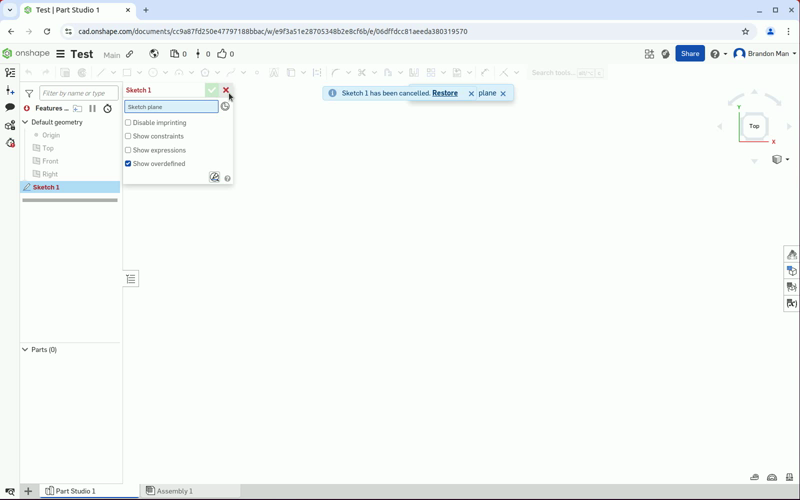
mouse_move(73, 150)
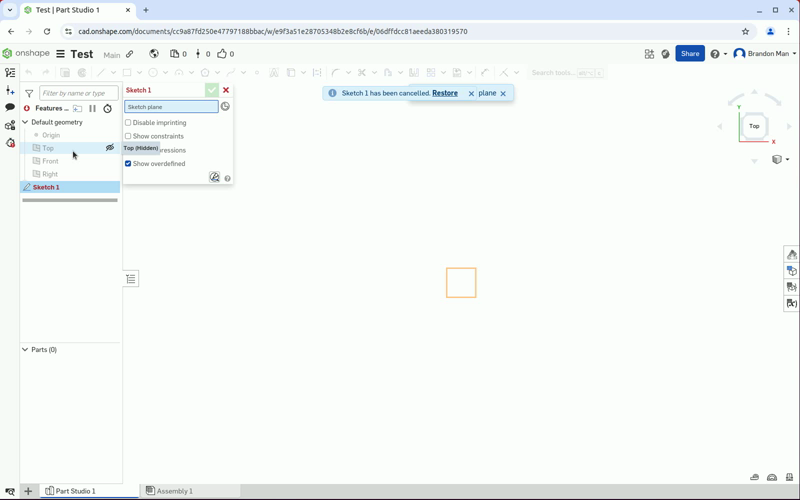
click(73, 150)
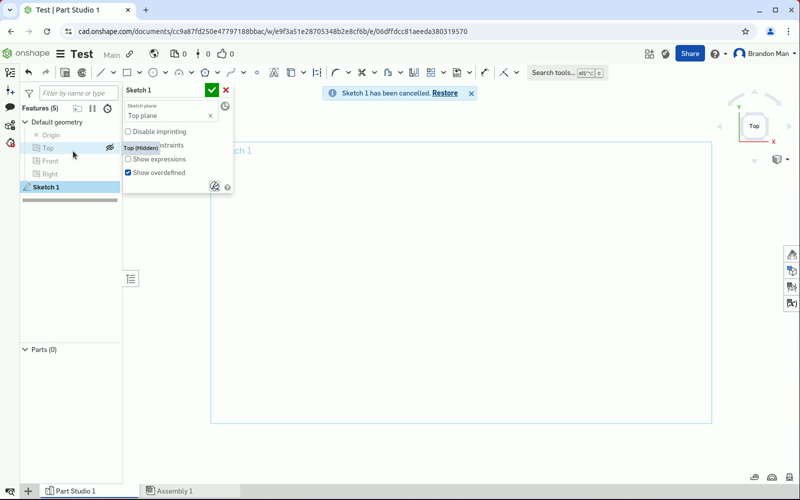
mouse_move(73, 352)
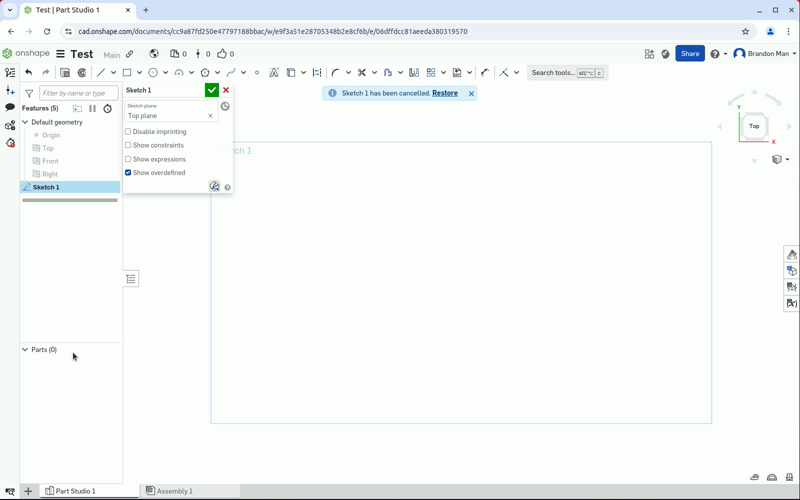
key(y)
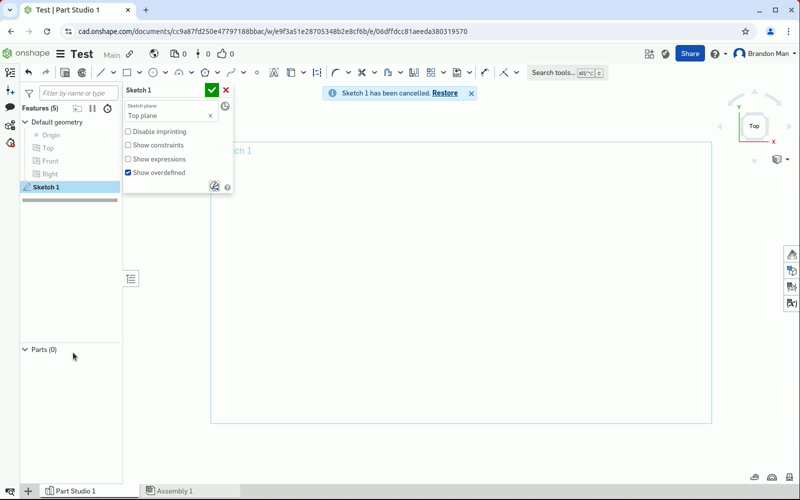
key(c)
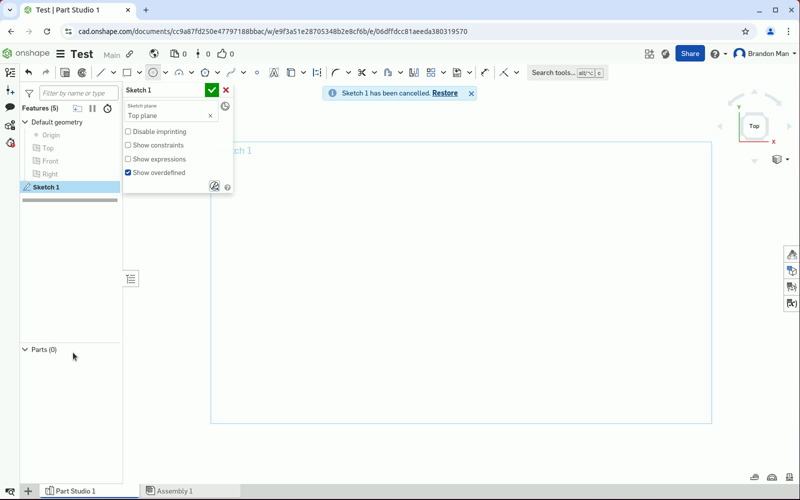
key_down(shift)
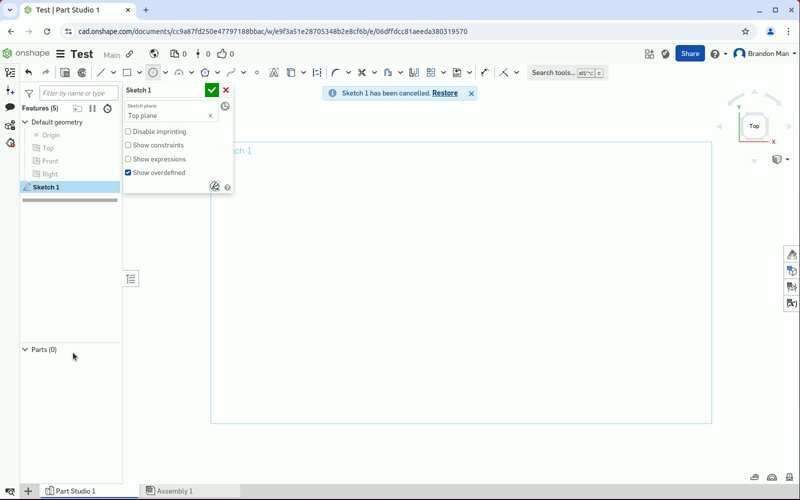
mouse_move(460, 282)
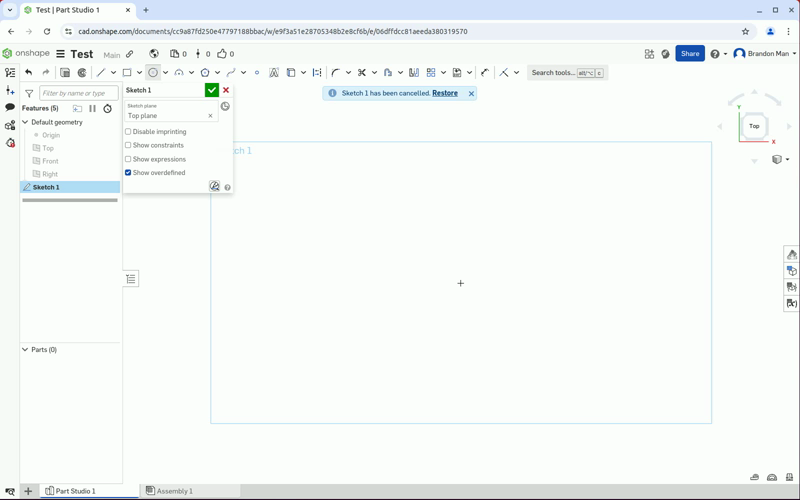
click(460, 282)
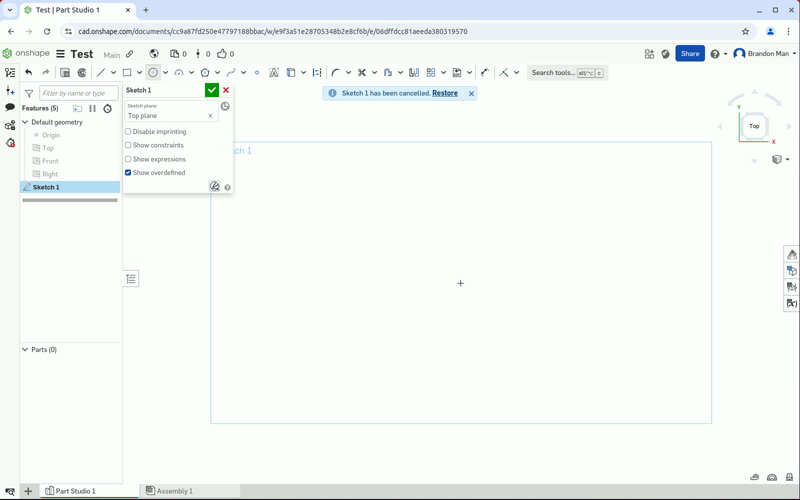
key_up(shift)
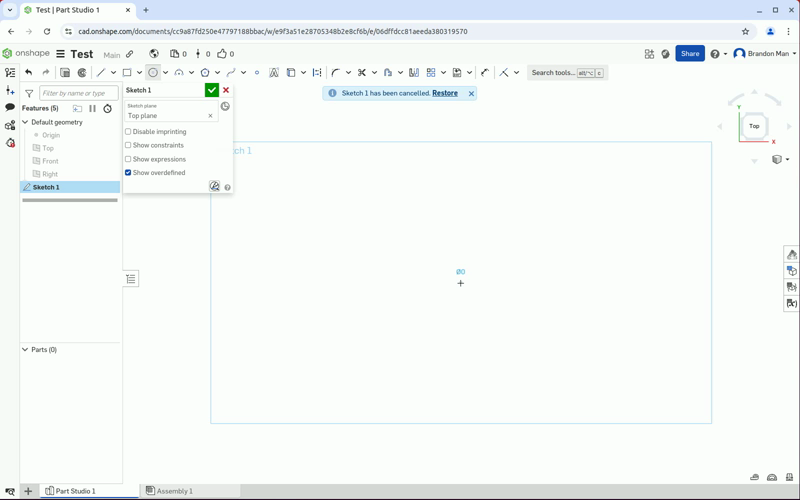
mouse_move(533, 282)
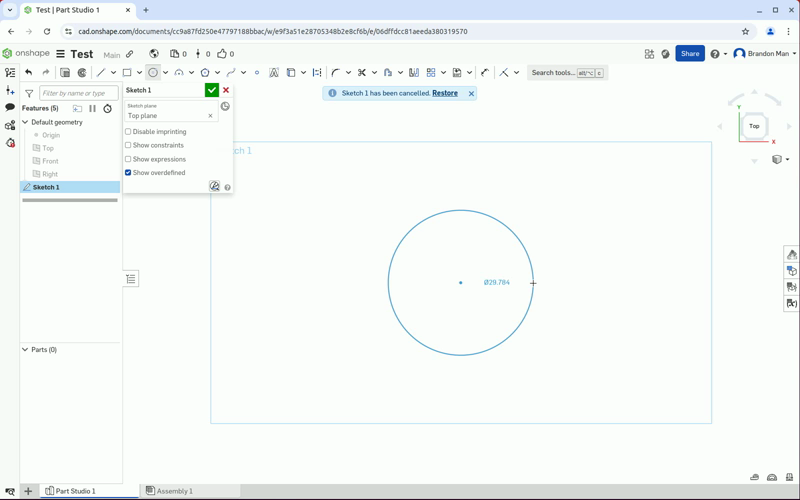
click(533, 282)
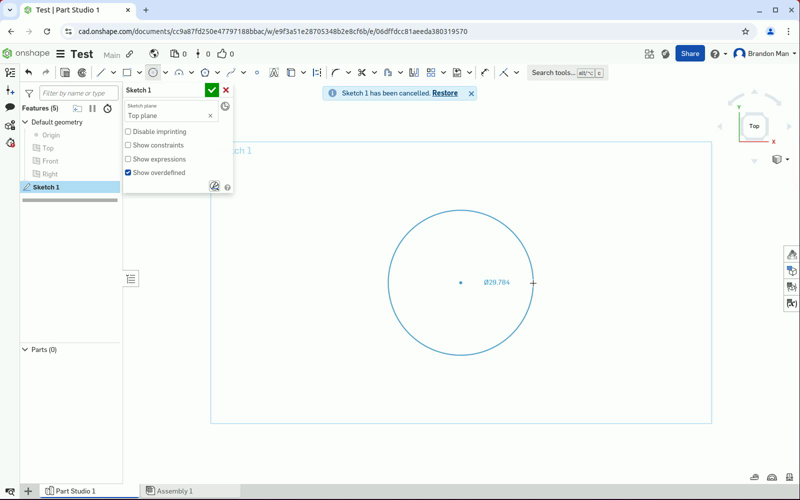
key(esc)
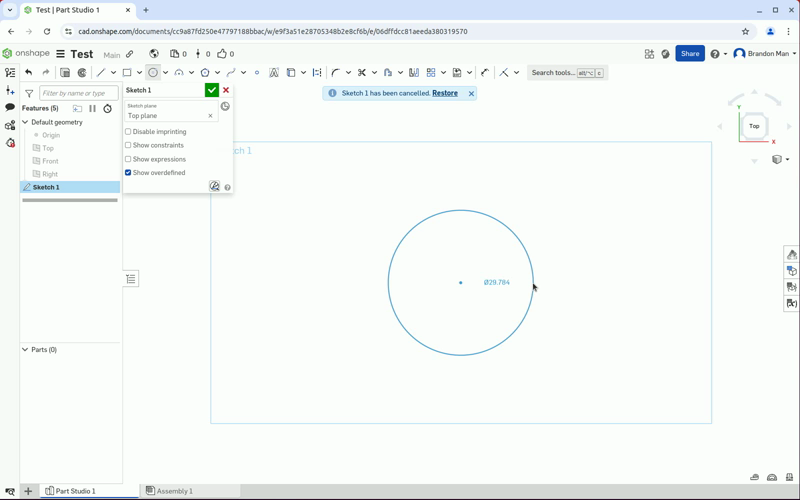
mouse_move(446, 335)
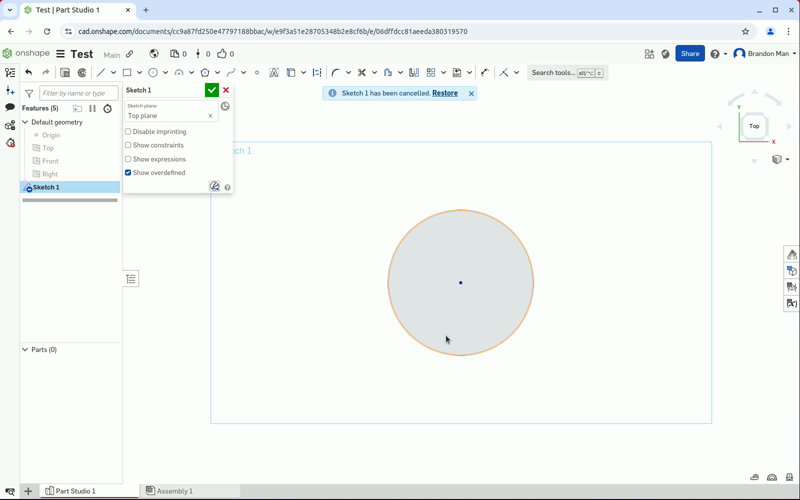
click(446, 335)
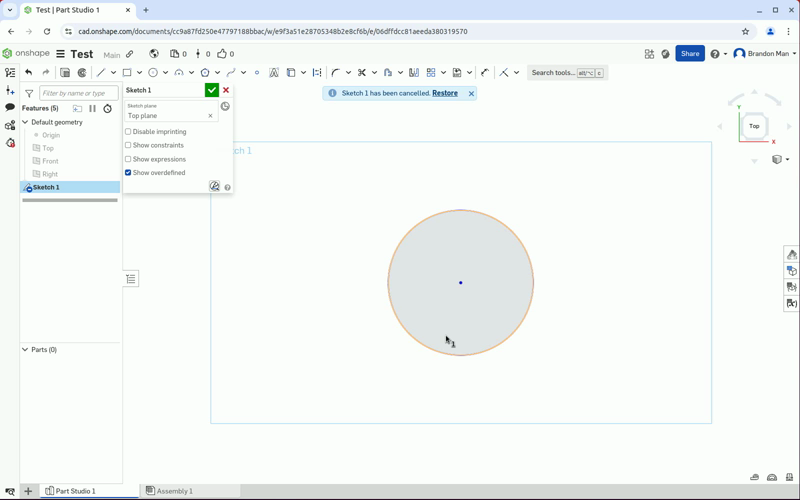
mouse_move(73, 352)
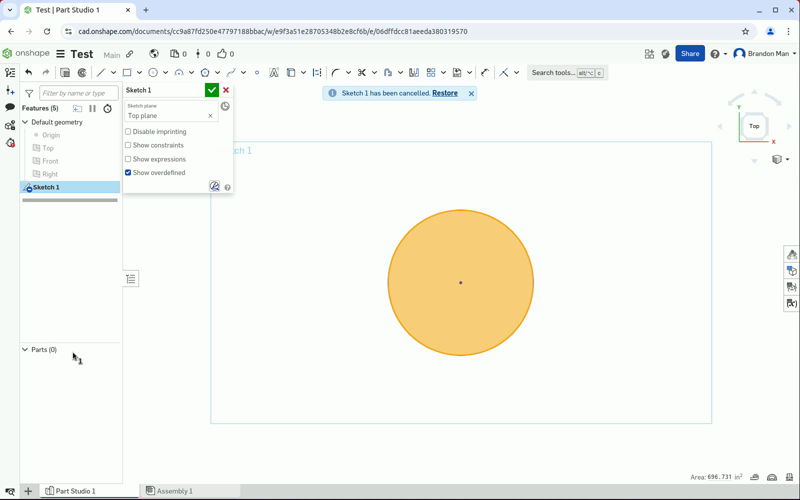
key(shift+y)
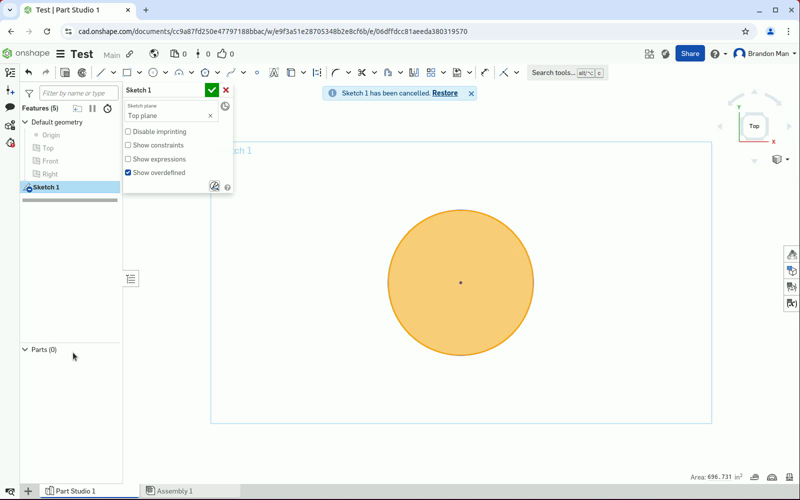
key(shift+e)
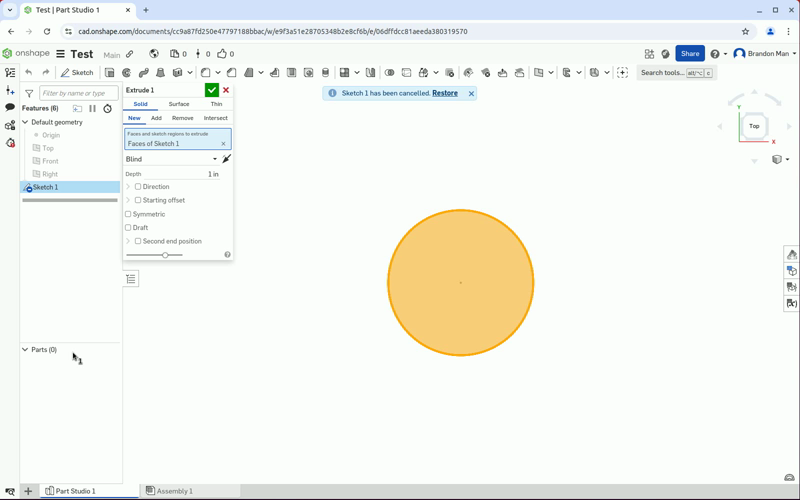
mouse_move(143, 106)
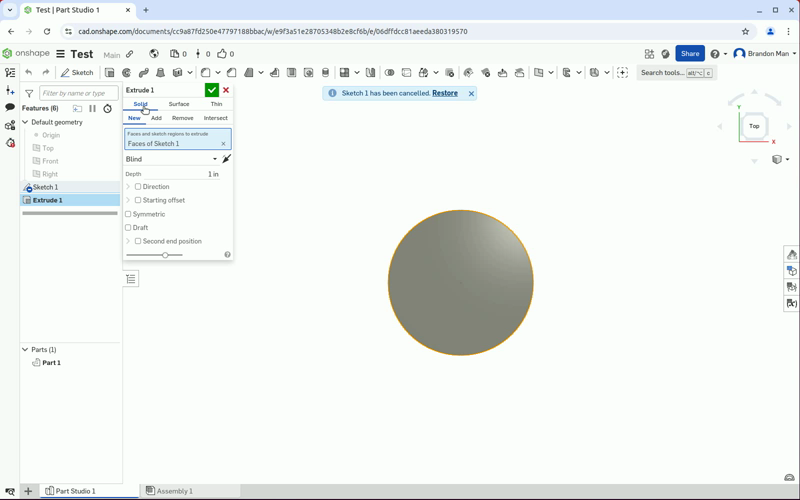
click(143, 106)
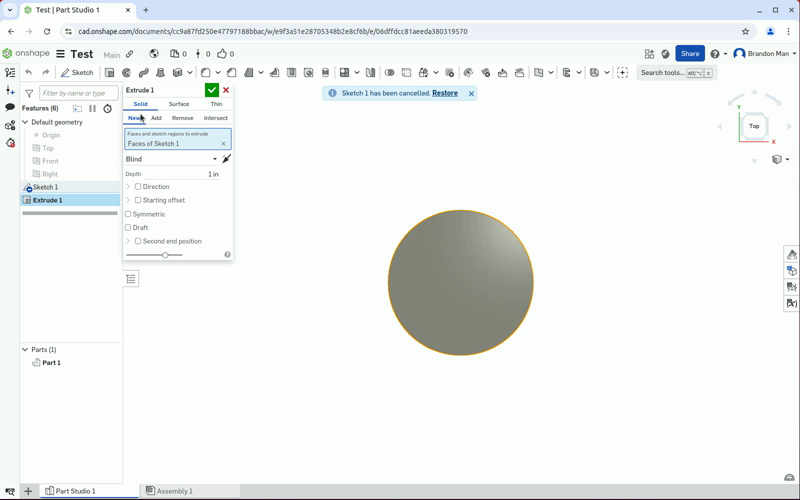
mouse_move(137, 120)
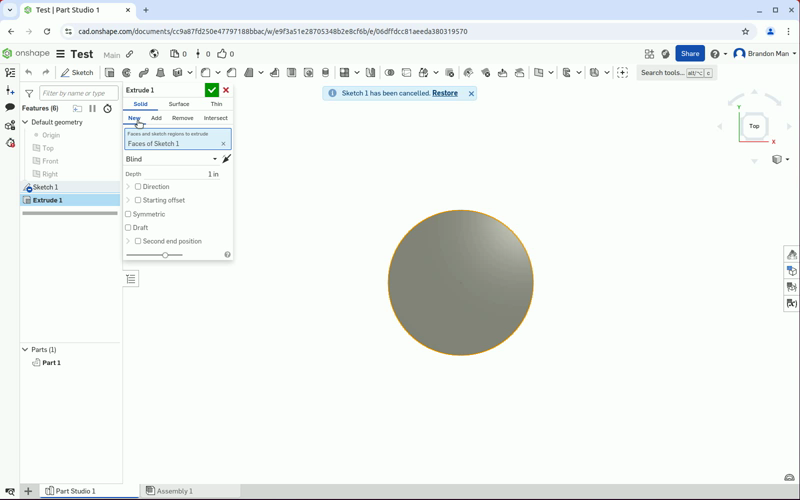
click(137, 120)
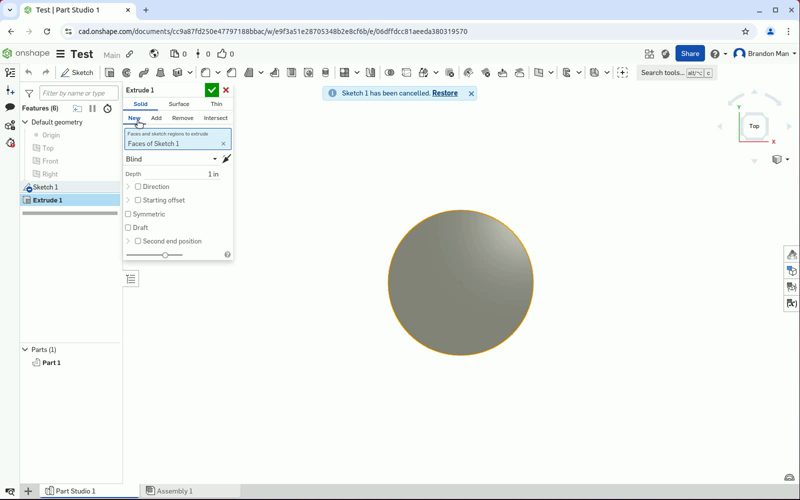
key(tab, 4)
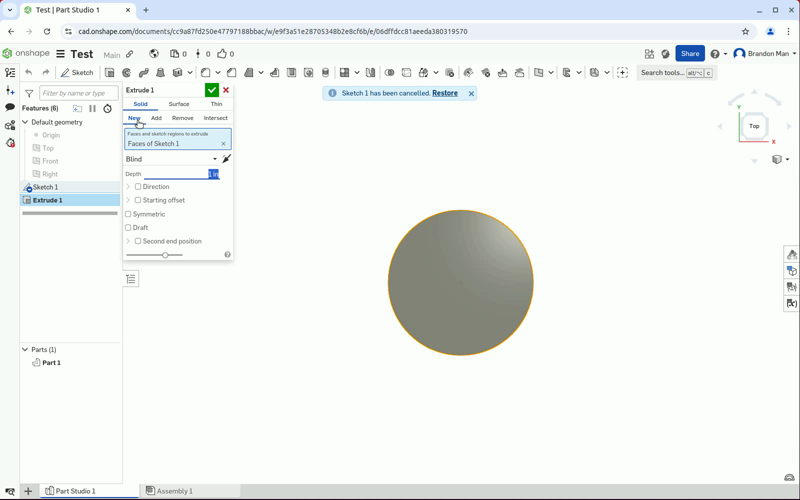
text(8.184)
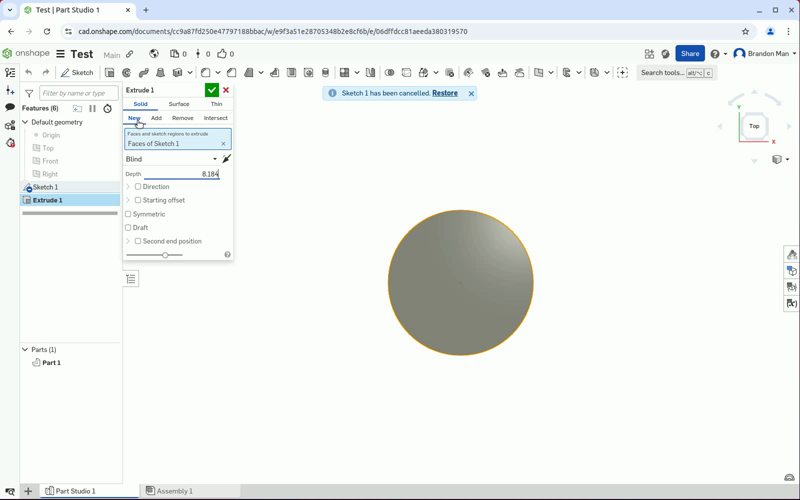
key(enter)
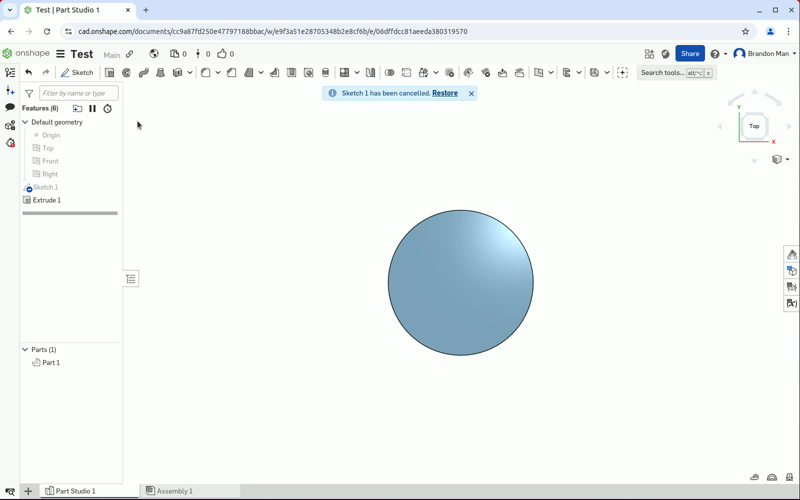
key(shift+h)
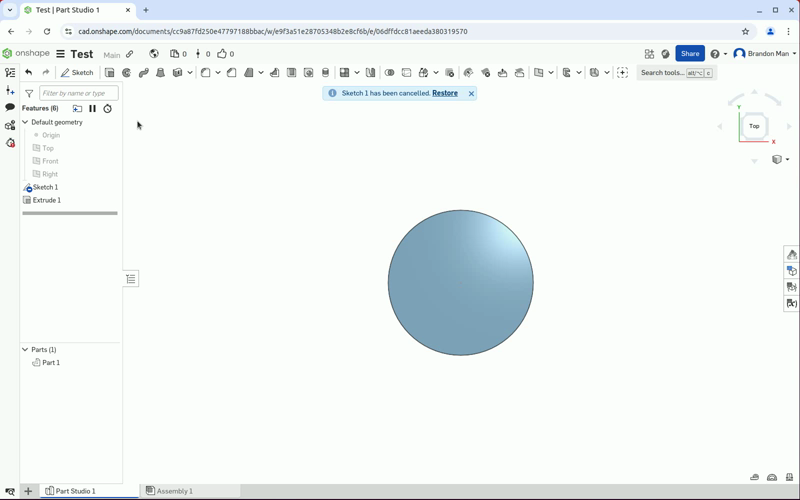
key(shift+h)
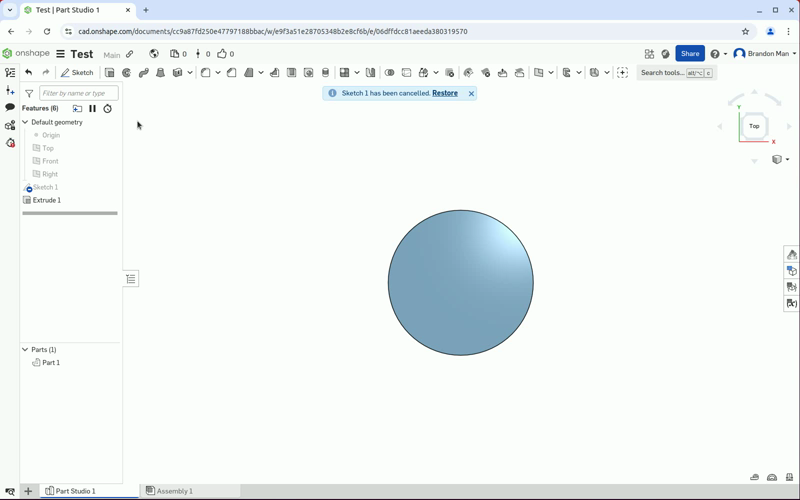
mouse_move(73, 189)
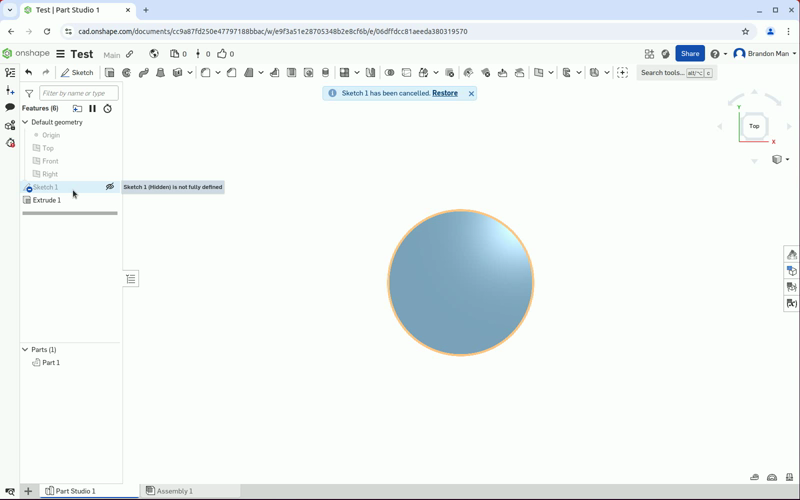
click(73, 189)
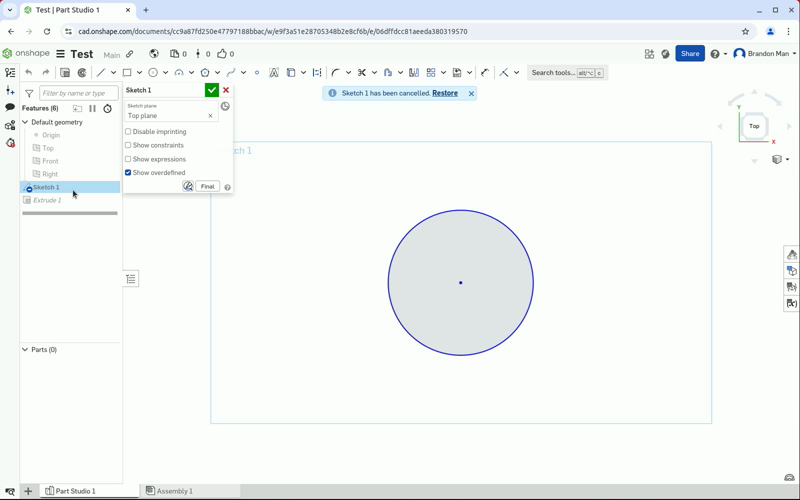
mouse_move(229, 92)
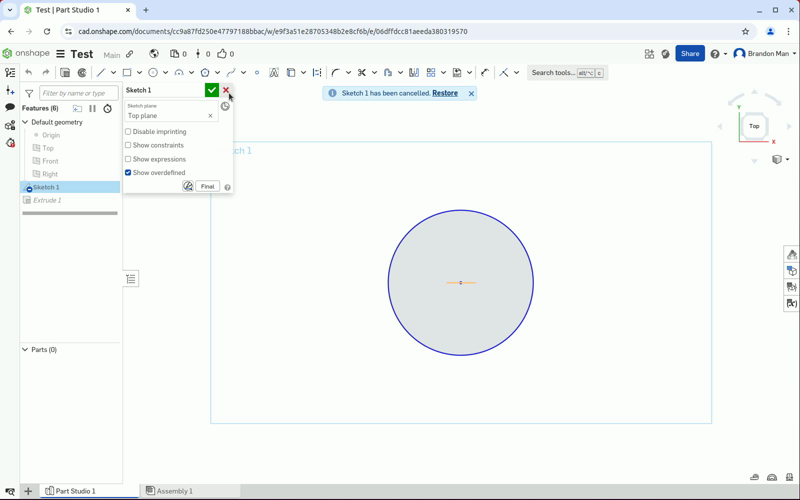
click(229, 92)
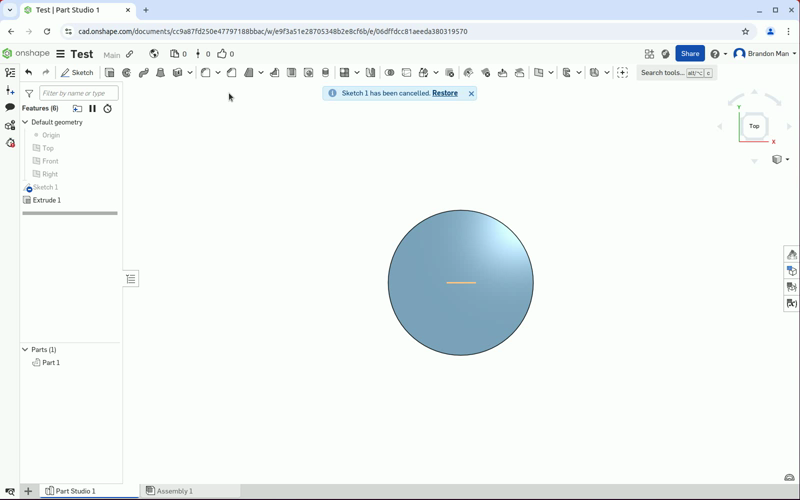
mouse_move(541, 75)
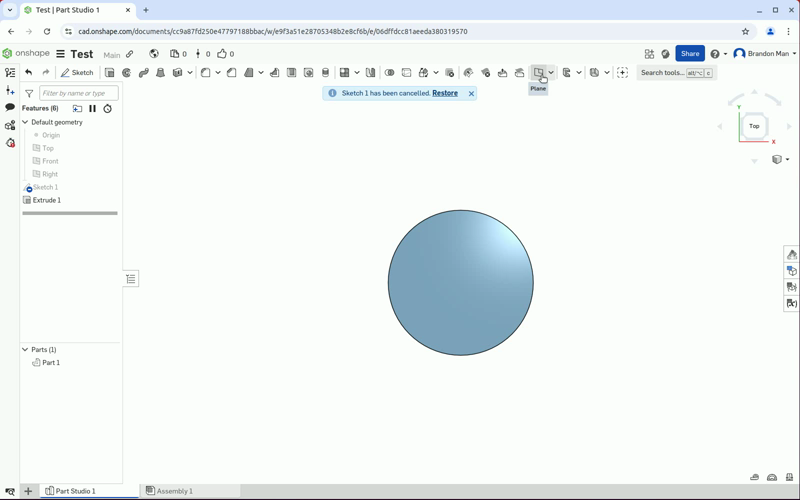
click(541, 75)
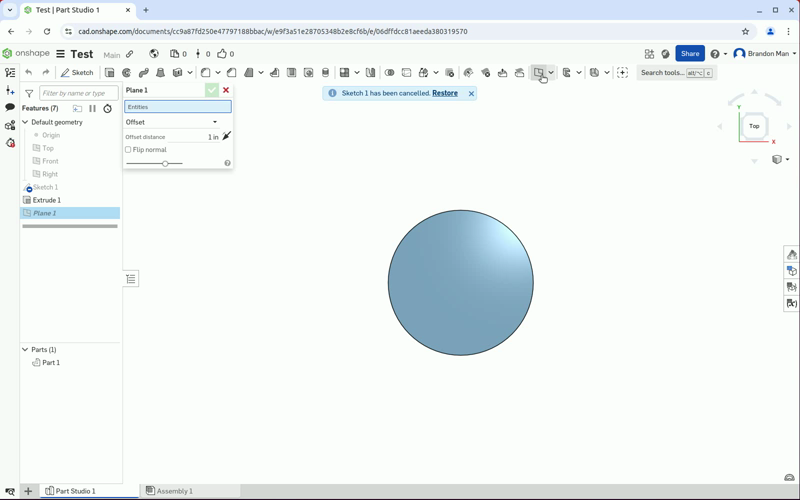
mouse_move(73, 150)
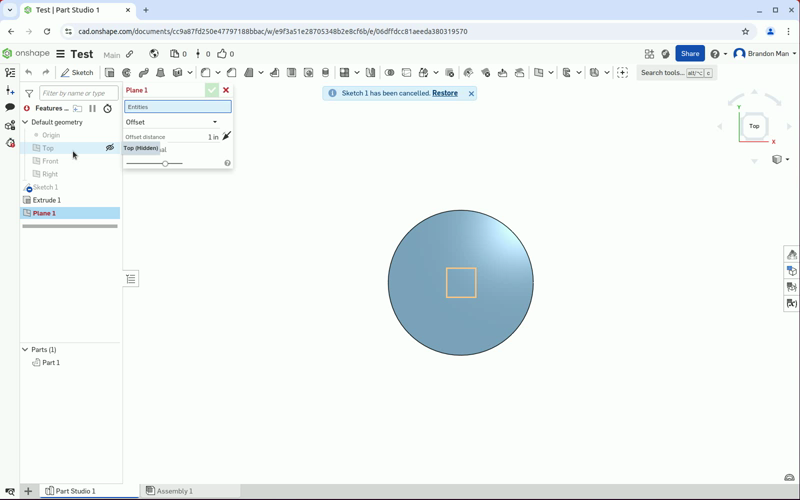
click(73, 150)
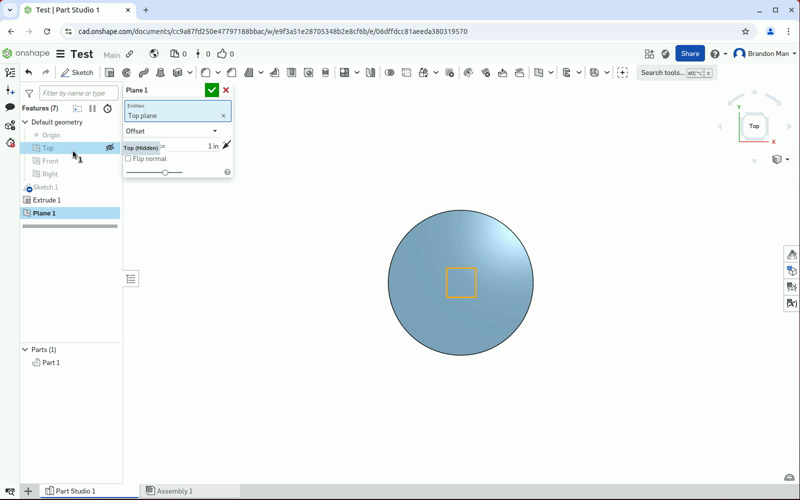
key(tab, 2)
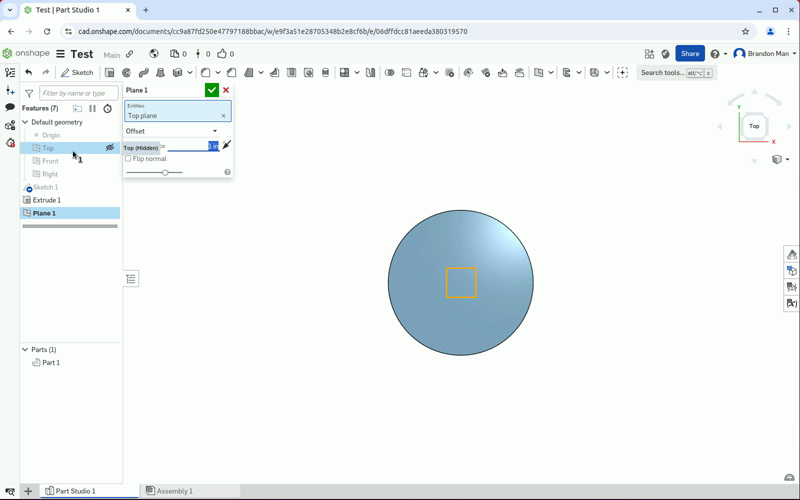
text(8.196)
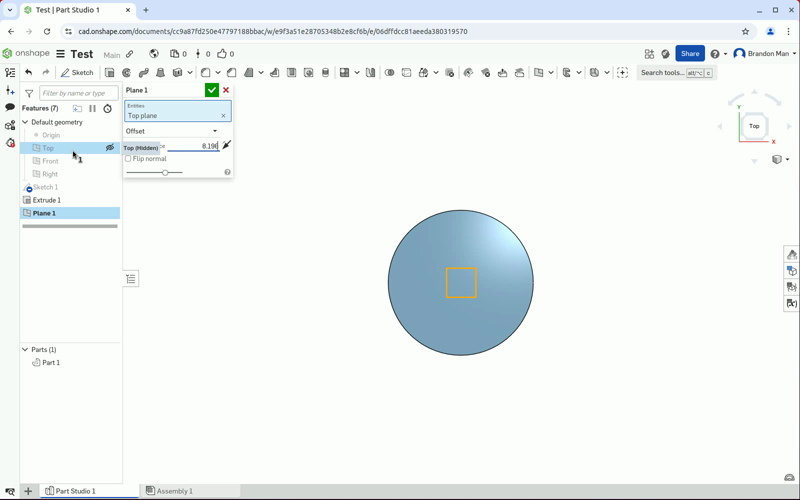
key(enter, 2)
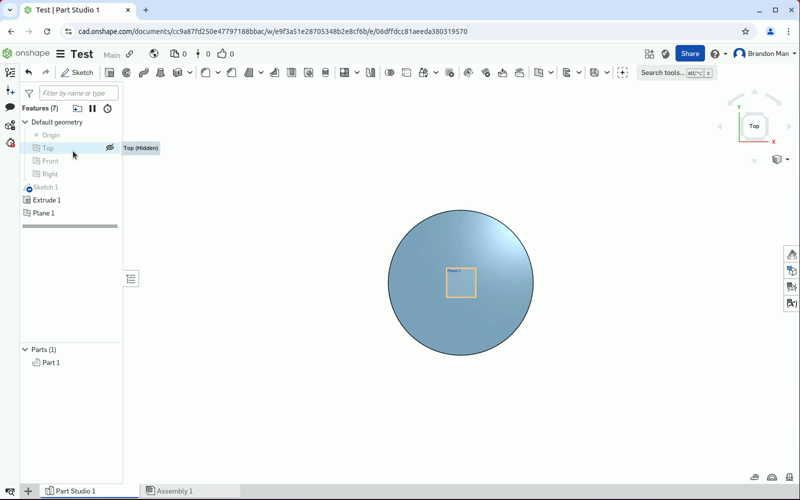
key(shift+s)
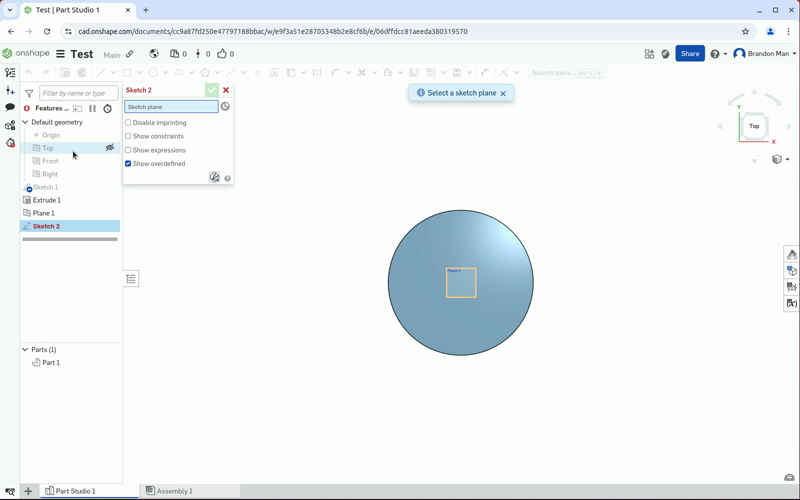
mouse_move(73, 215)
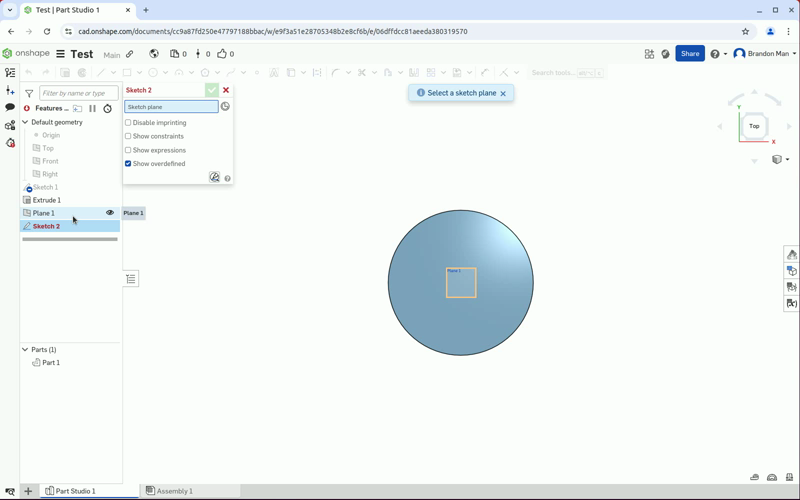
click(73, 215)
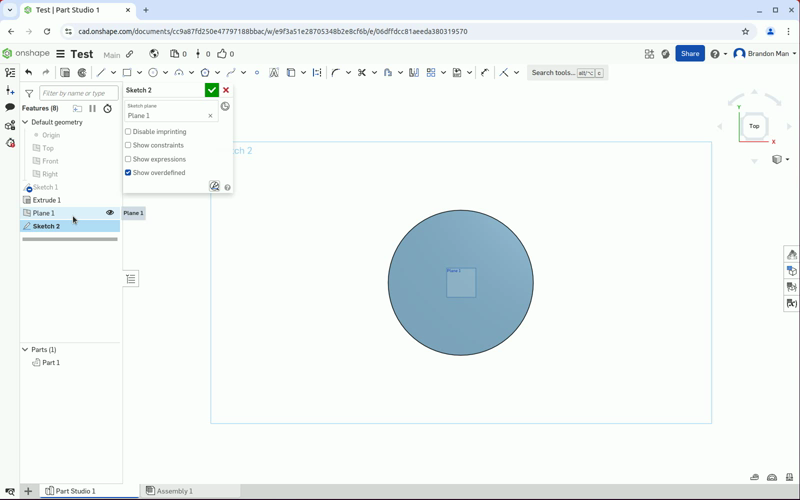
mouse_move(73, 352)
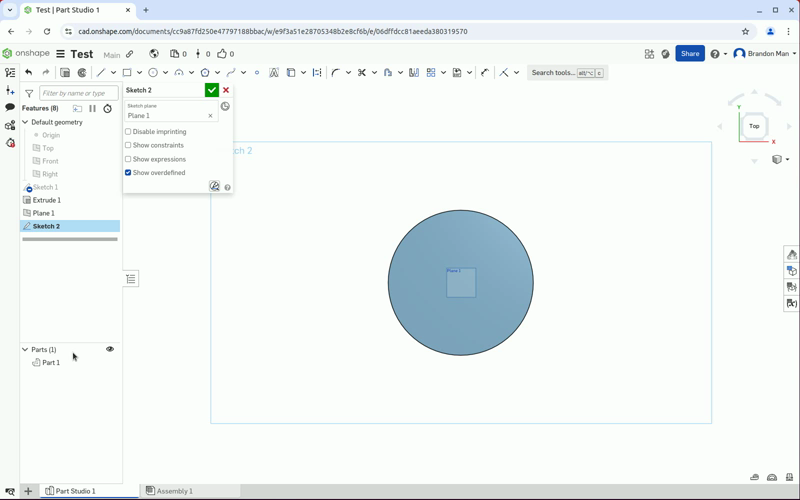
key(y)
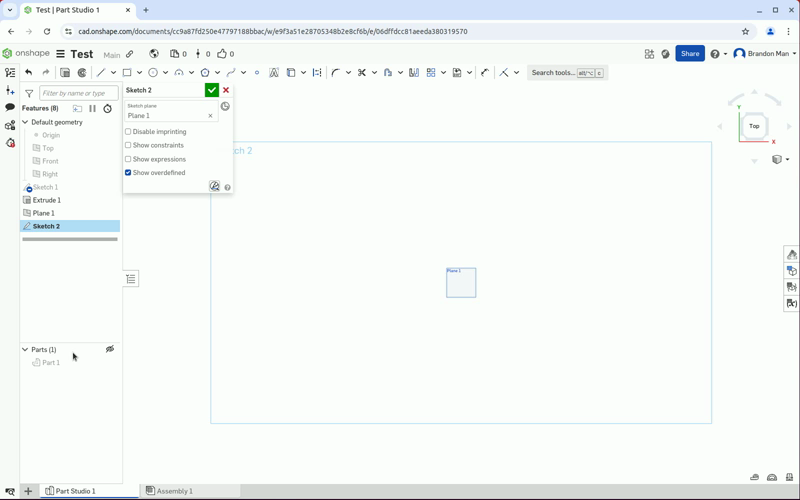
key(c)
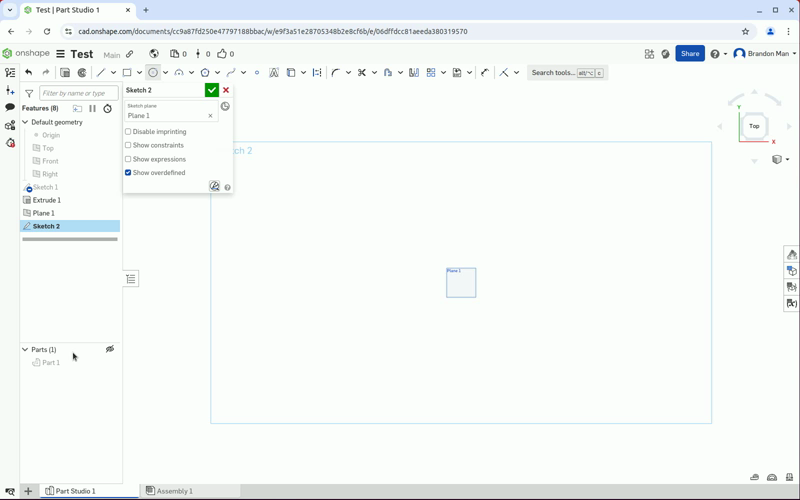
key_down(shift)
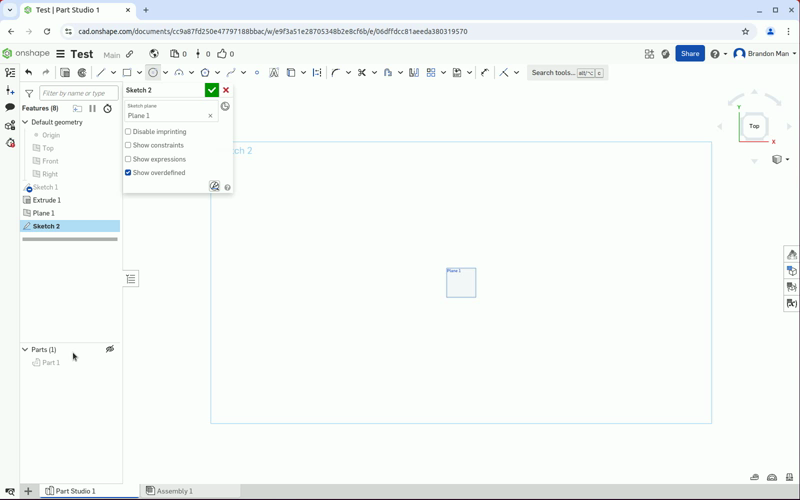
mouse_move(460, 282)
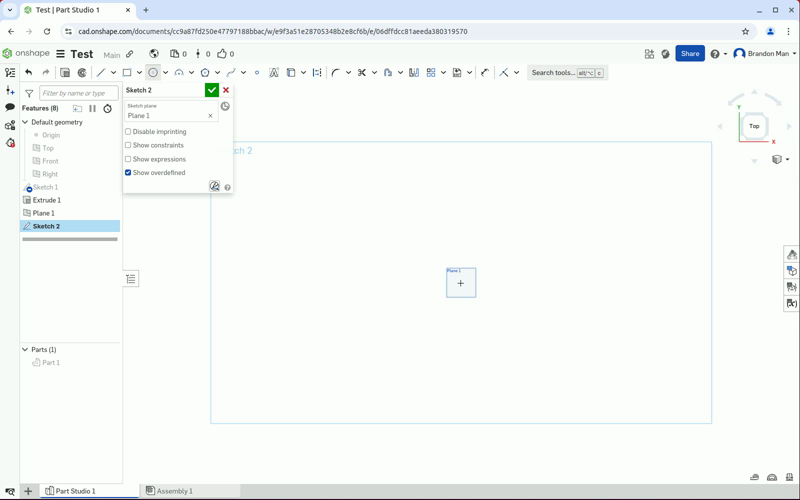
click(460, 282)
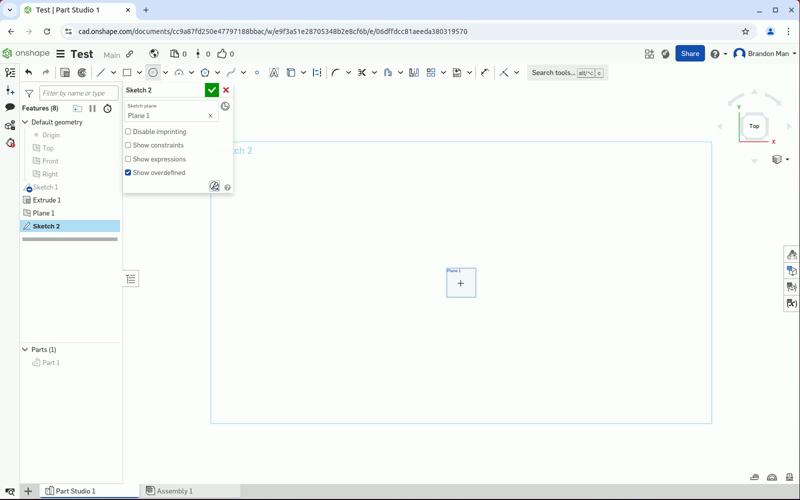
key_up(shift)
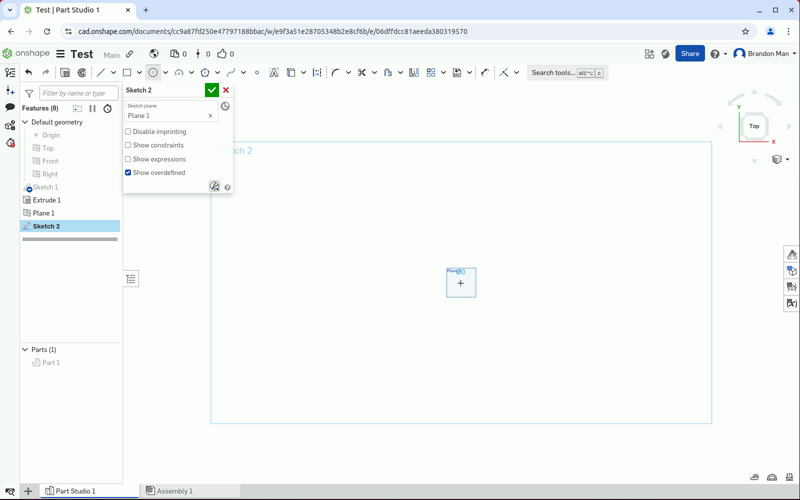
mouse_move(511, 282)
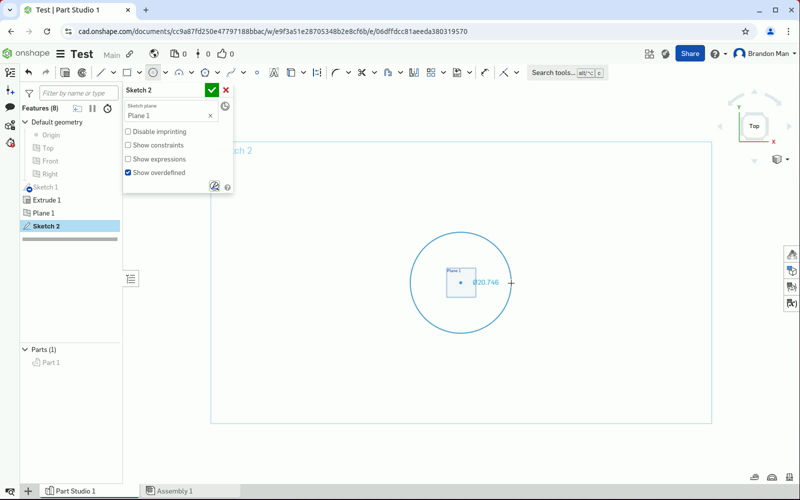
click(511, 282)
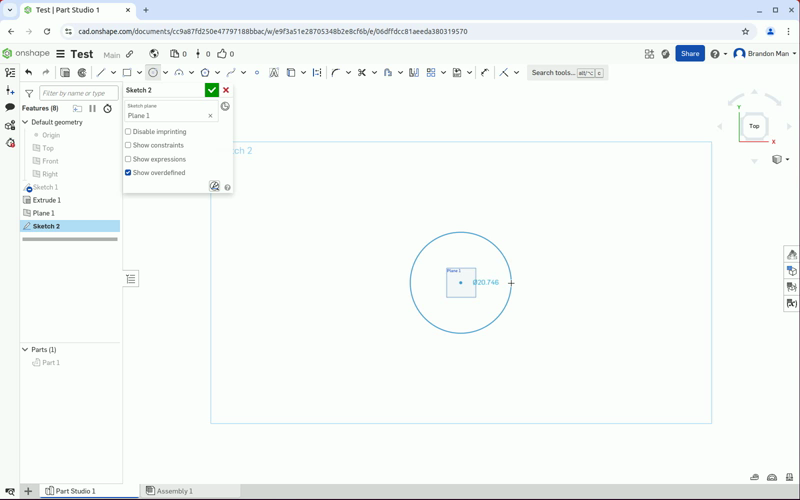
key(esc)
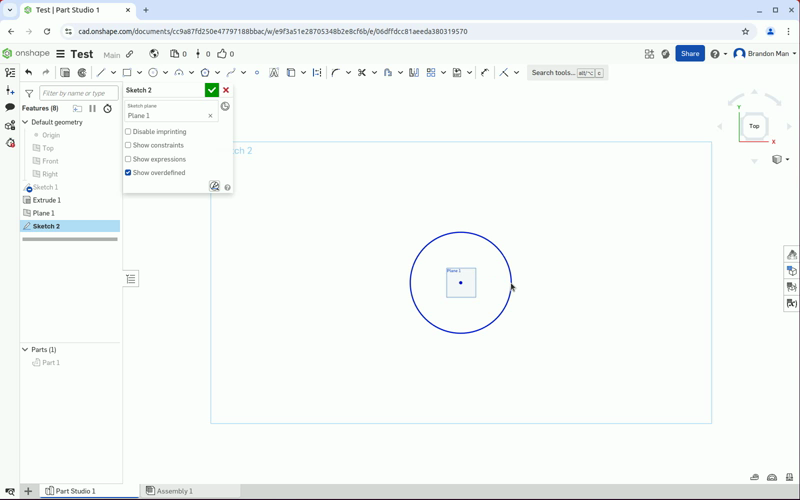
mouse_move(458, 280)
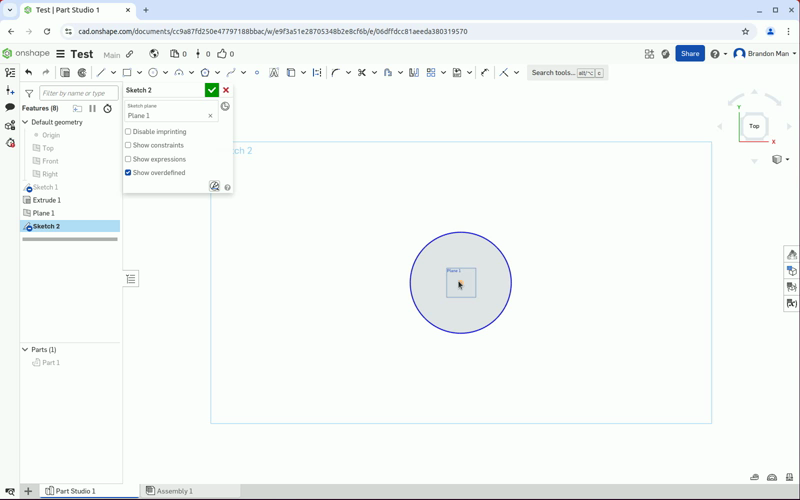
click(458, 280)
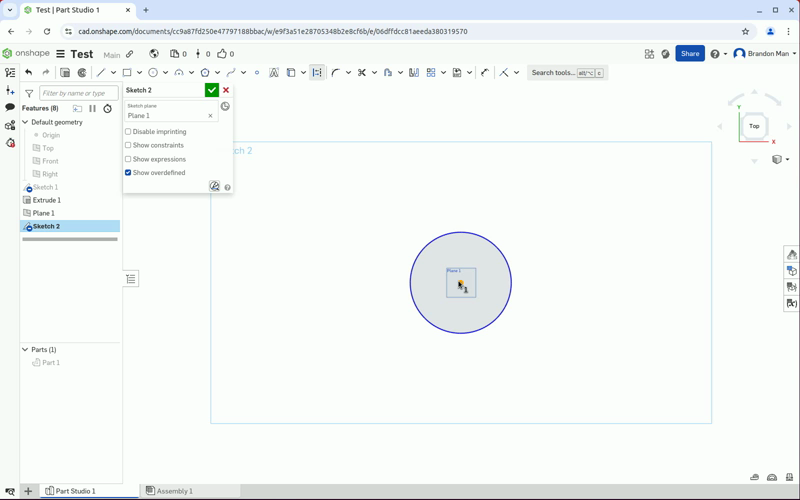
mouse_move(73, 352)
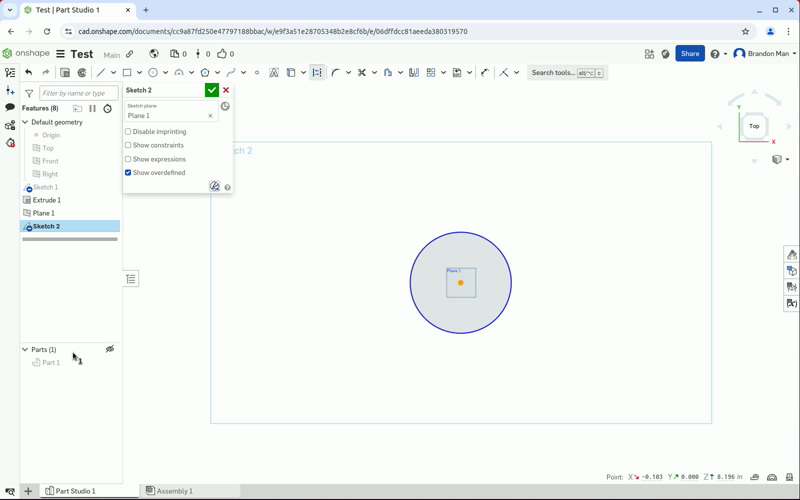
key(shift+y)
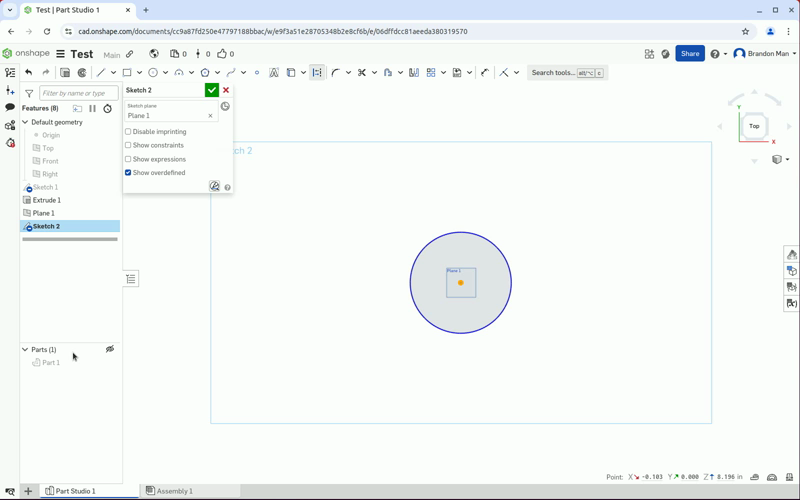
key(shift+e)
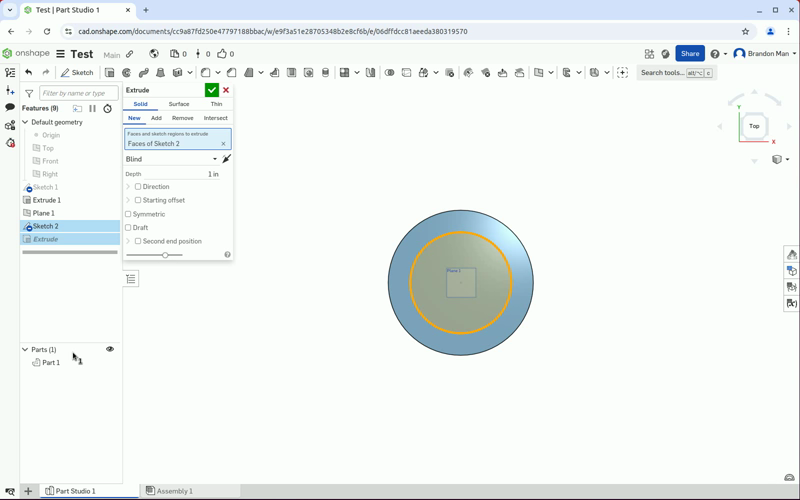
mouse_move(143, 106)
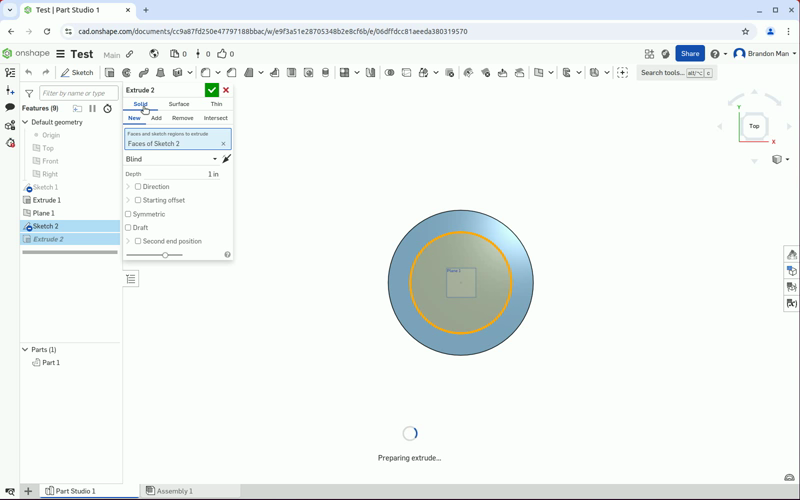
click(143, 106)
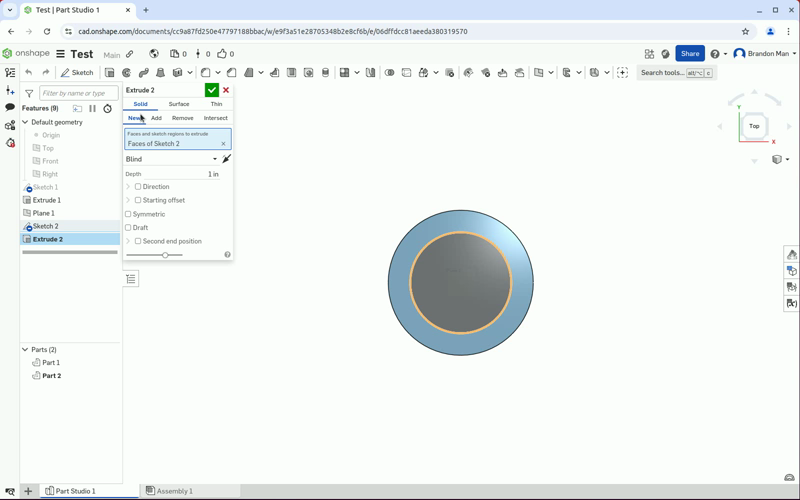
mouse_move(137, 120)
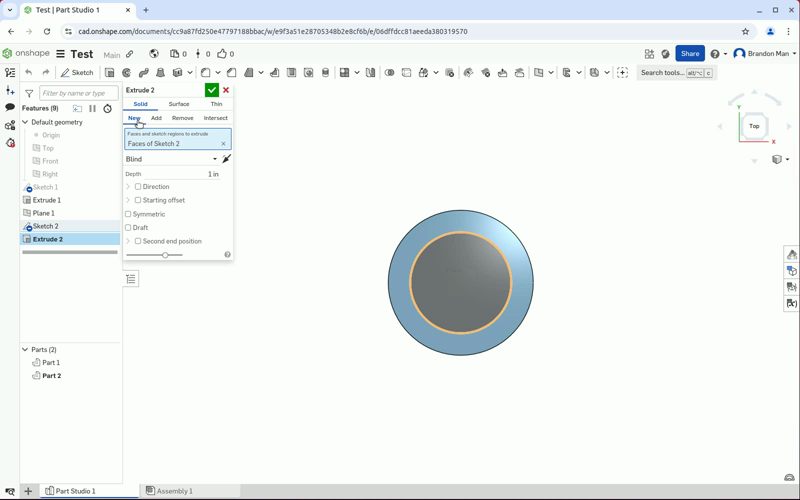
click(137, 120)
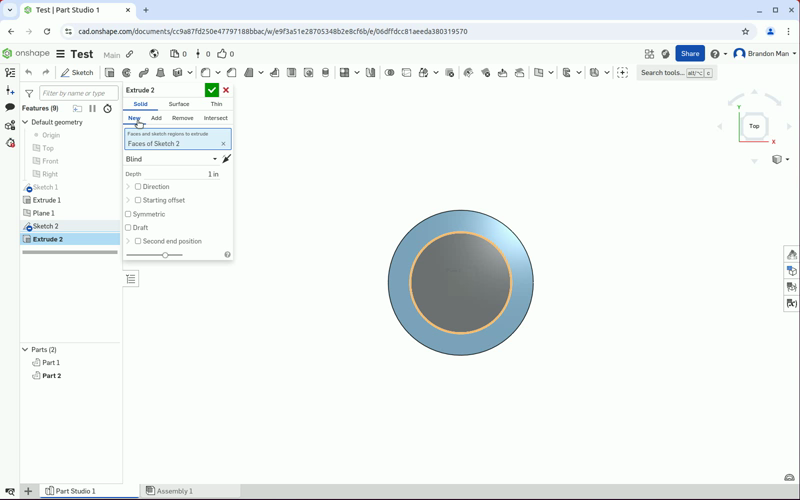
key(tab, 4)
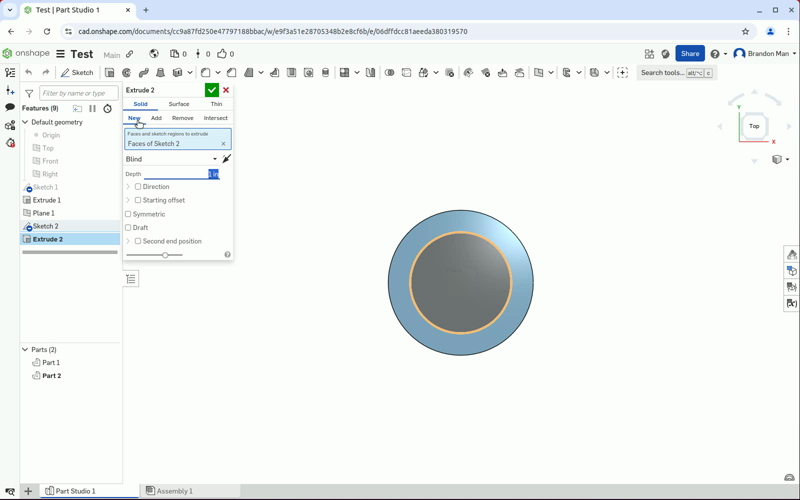
text(11.554)
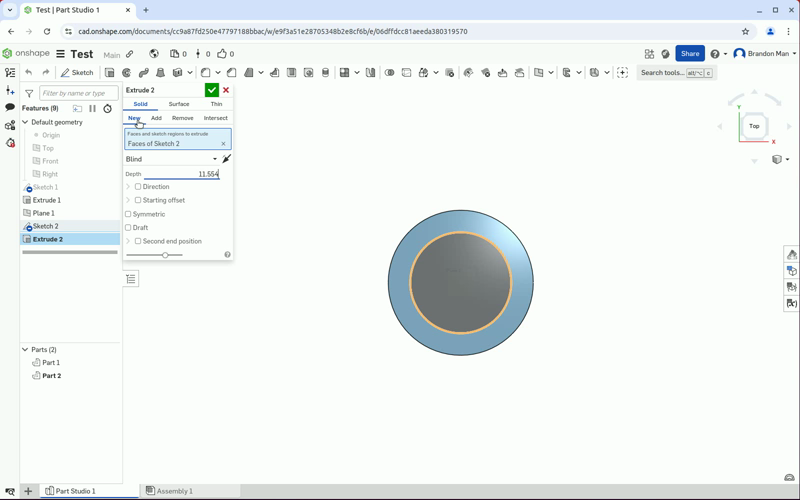
key(enter)
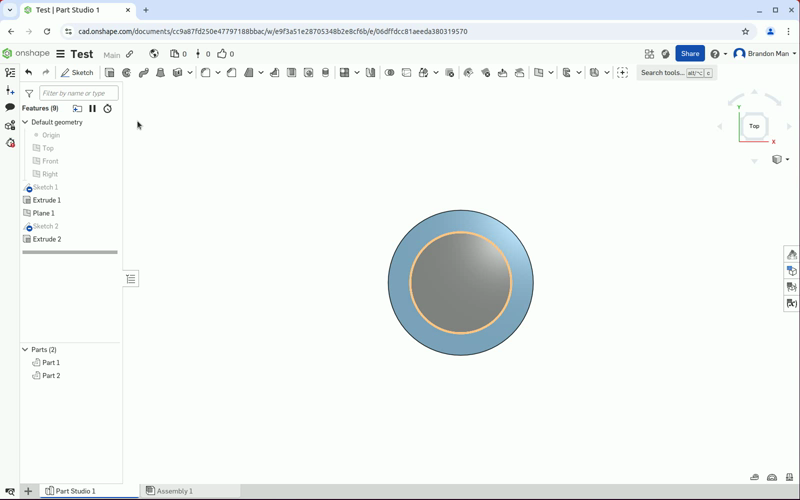
key(shift+h)
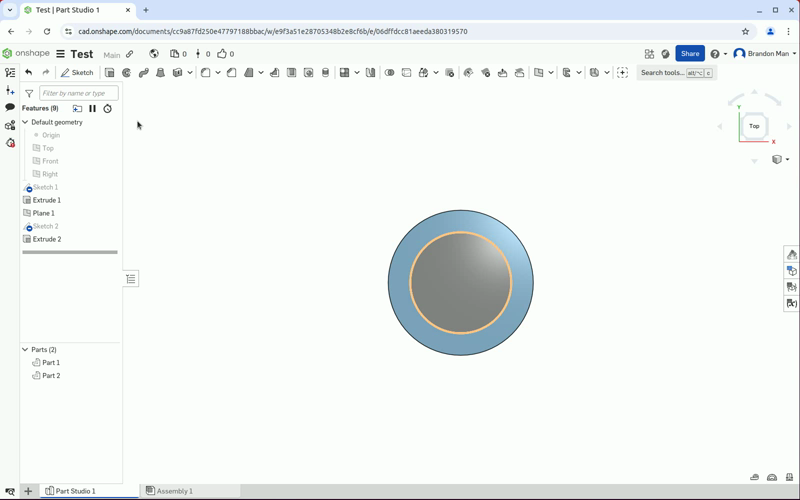
key(shift+h)
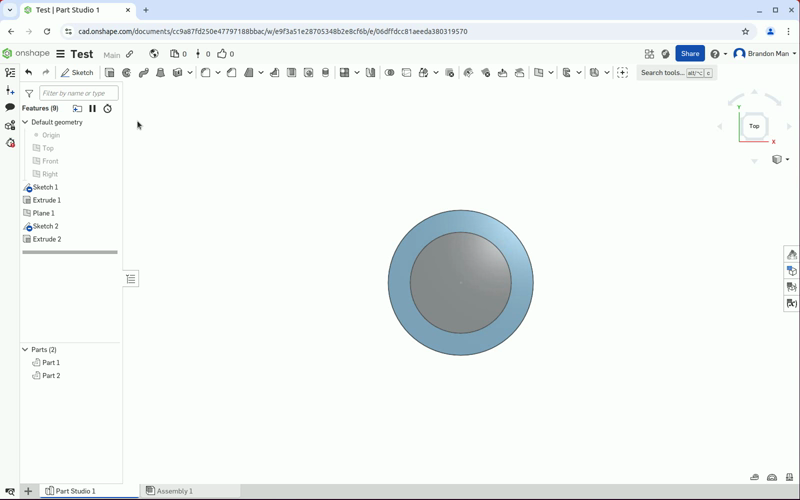
key(shift+7)
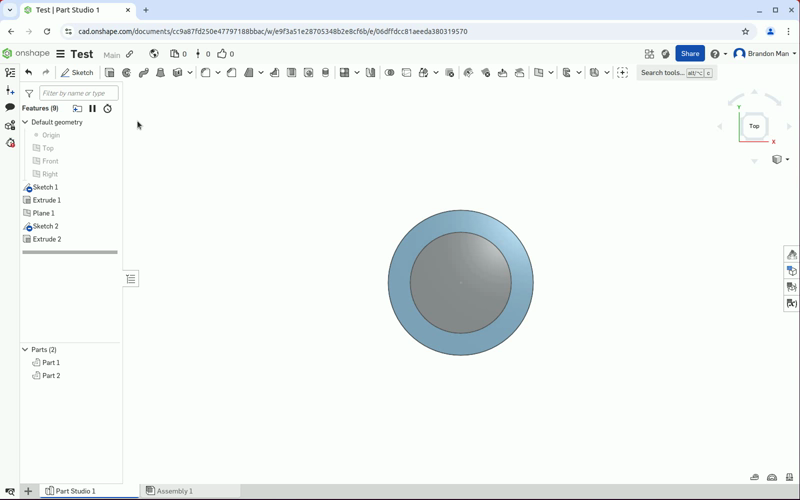
key(up, 3)
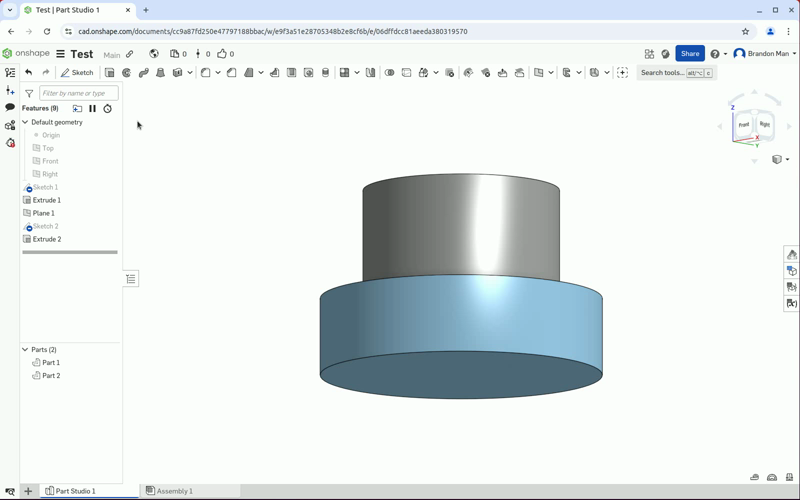
key(left, 3)
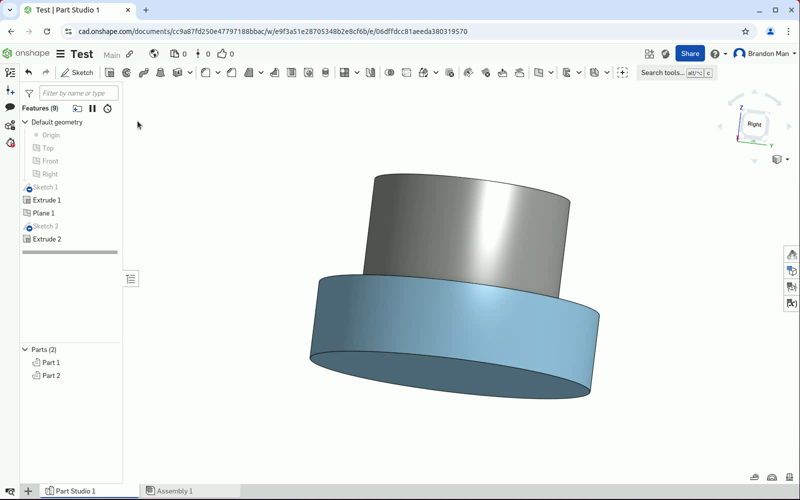
key(right, 3)
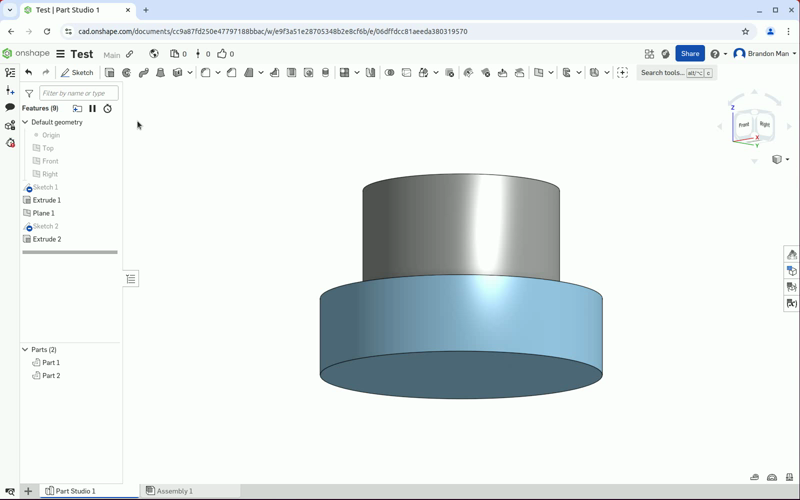
key(down, 3)
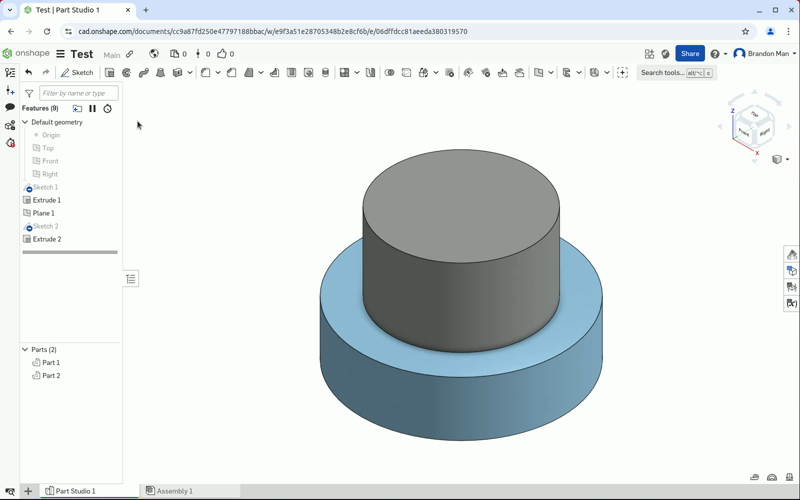
mouse_move(73, 189)
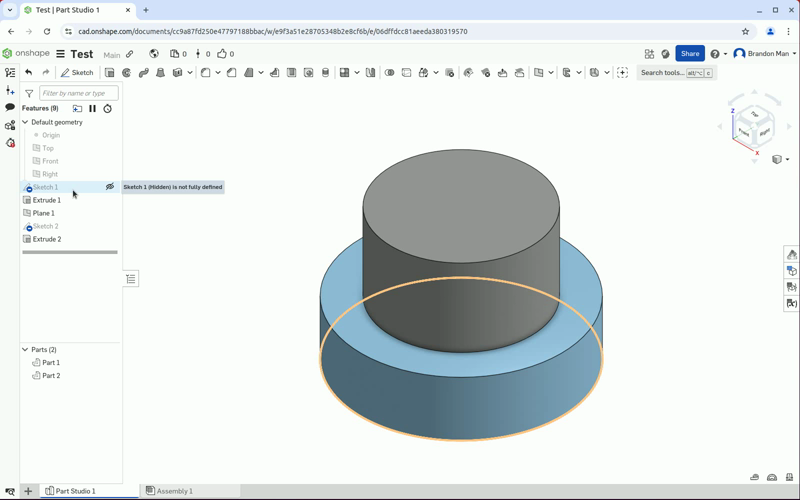
click(73, 189)